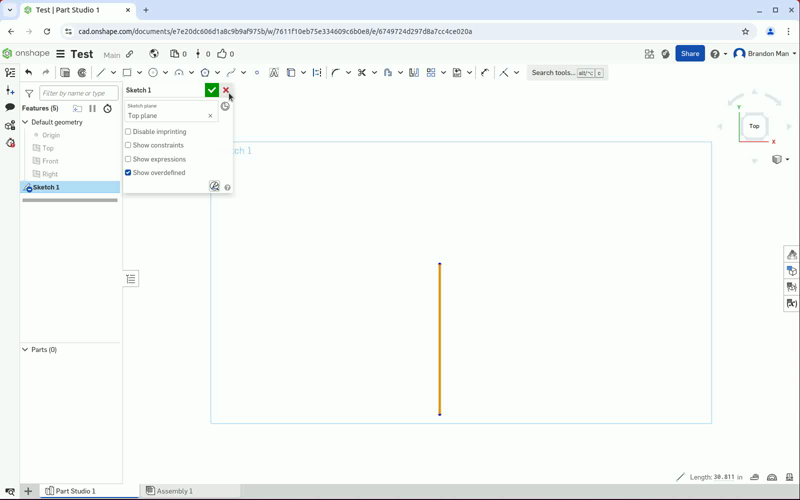
key(shift+h)
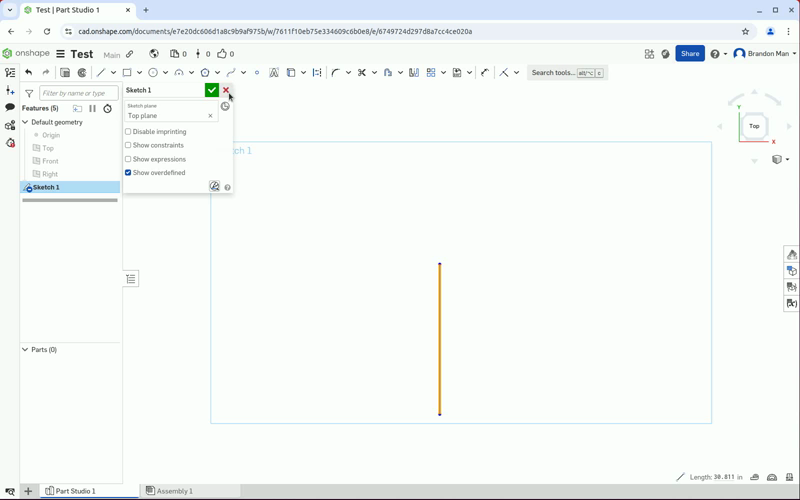
key(shift+s)
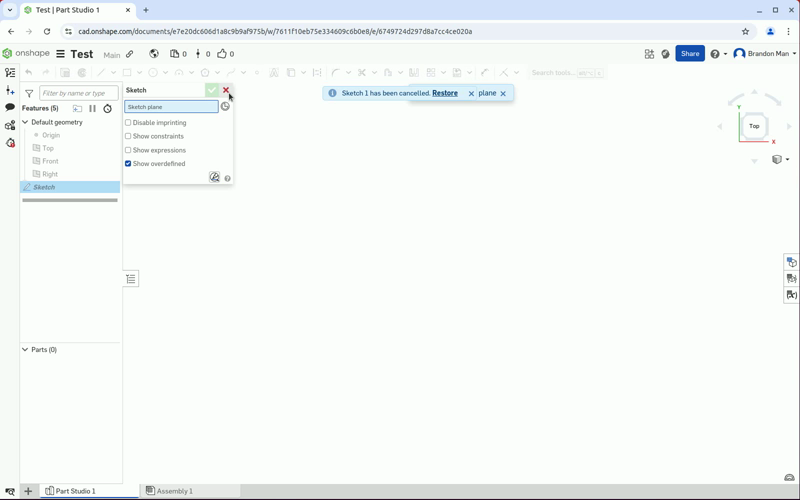
mouse_move(73, 150)
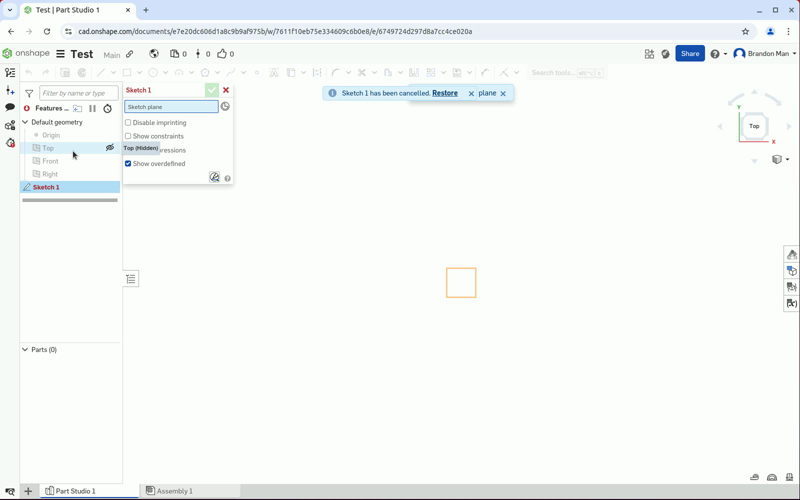
click(73, 150)
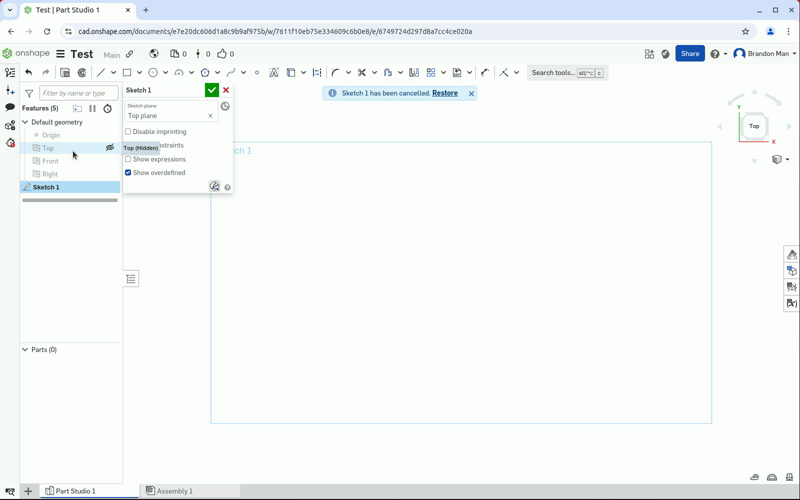
mouse_move(73, 352)
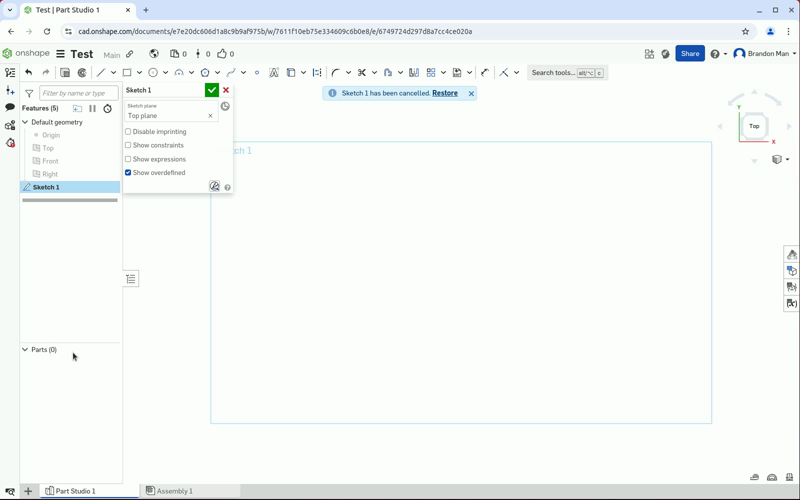
key(y)
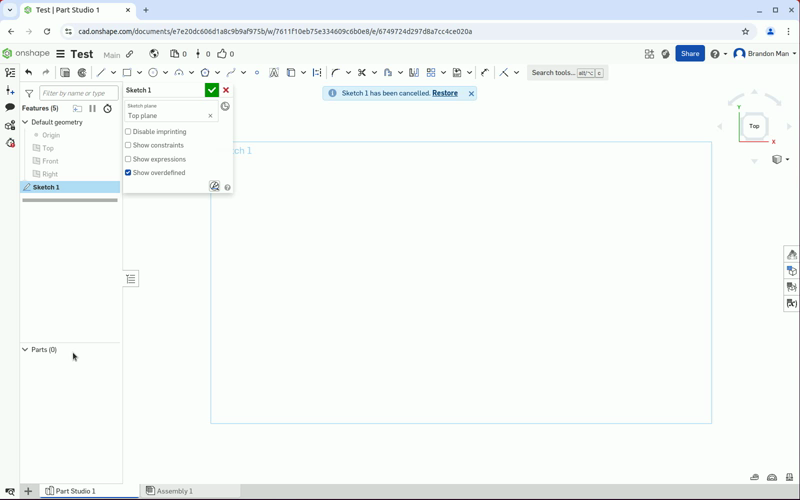
key(c)
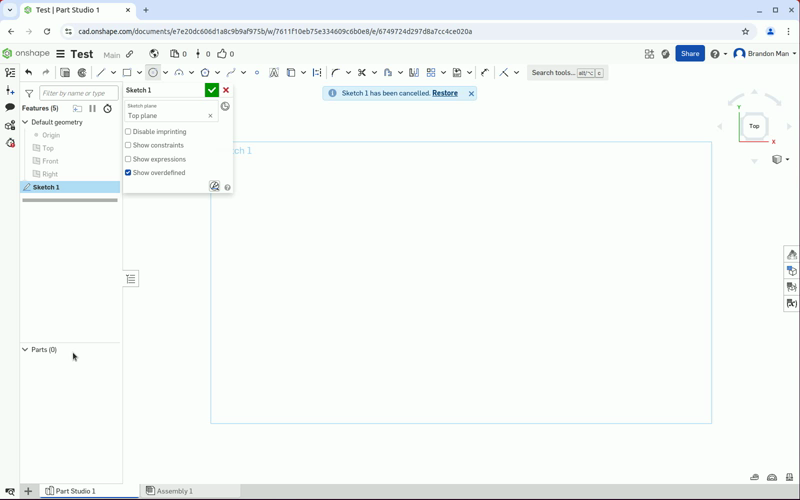
key_down(shift)
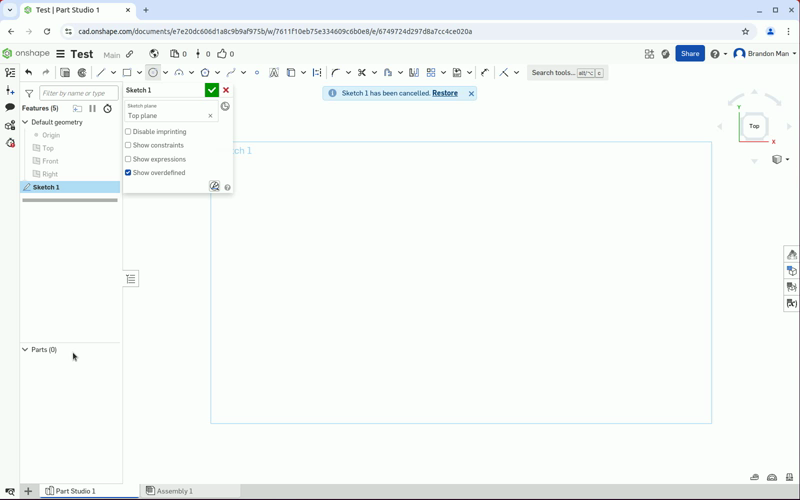
mouse_move(461, 282)
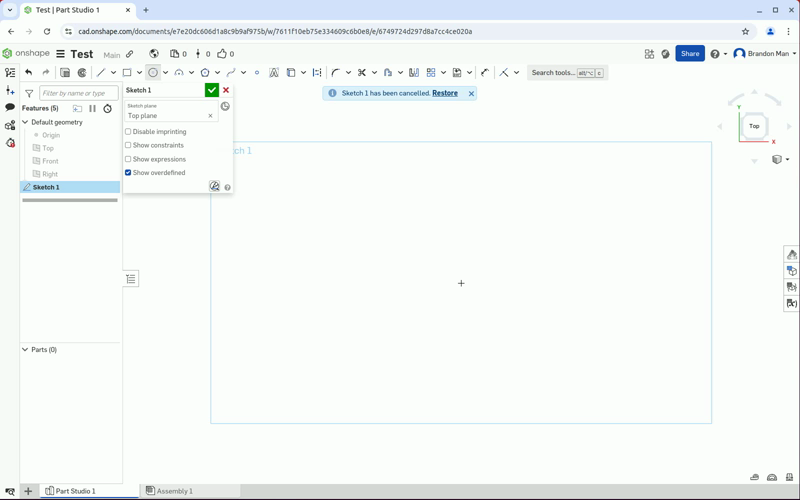
click(461, 282)
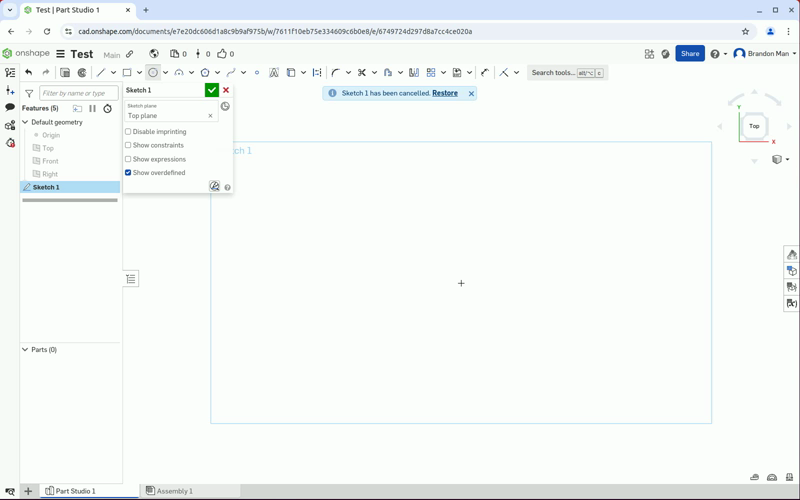
key_up(shift)
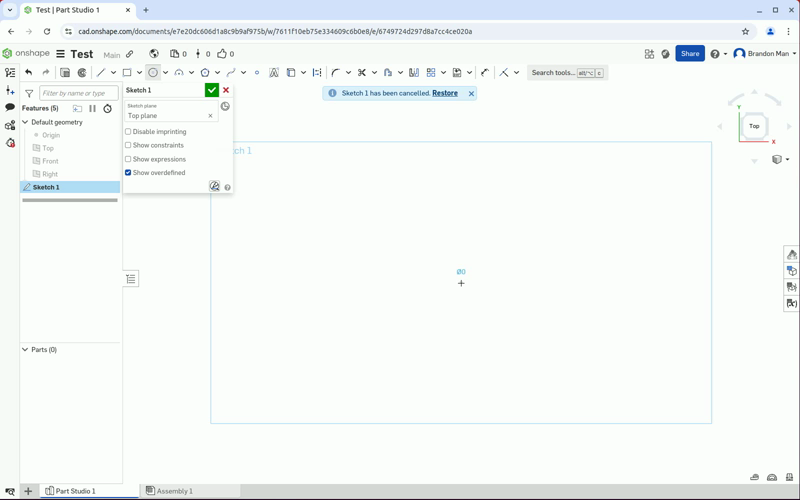
mouse_move(546, 282)
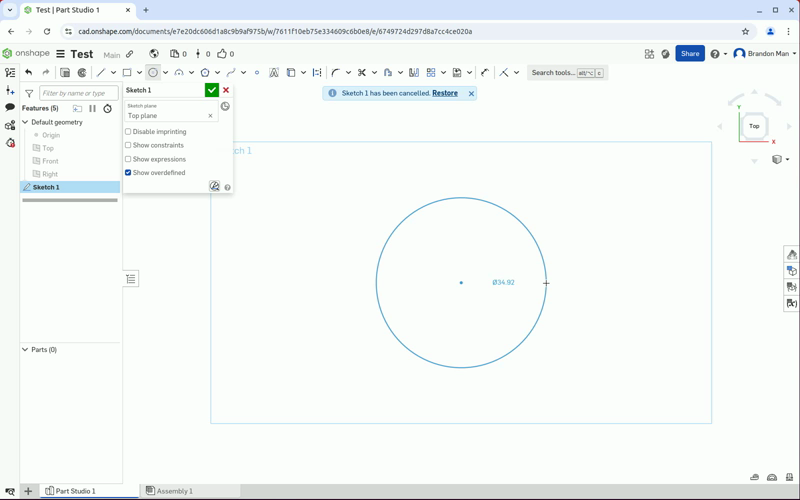
click(546, 282)
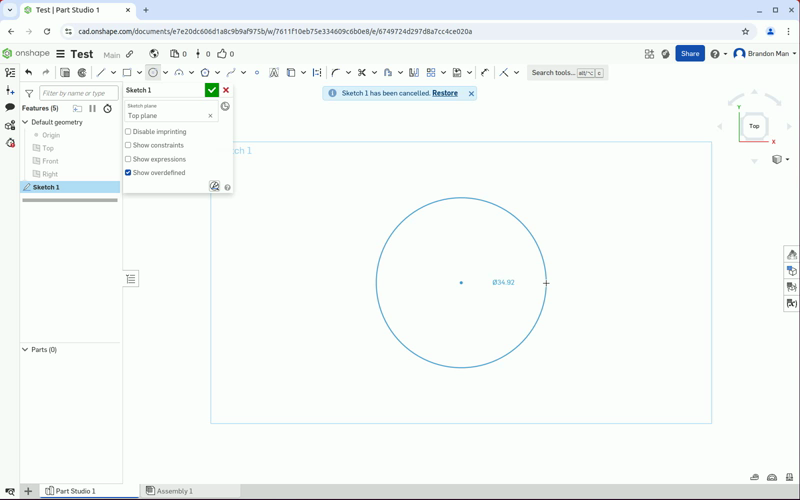
key(esc)
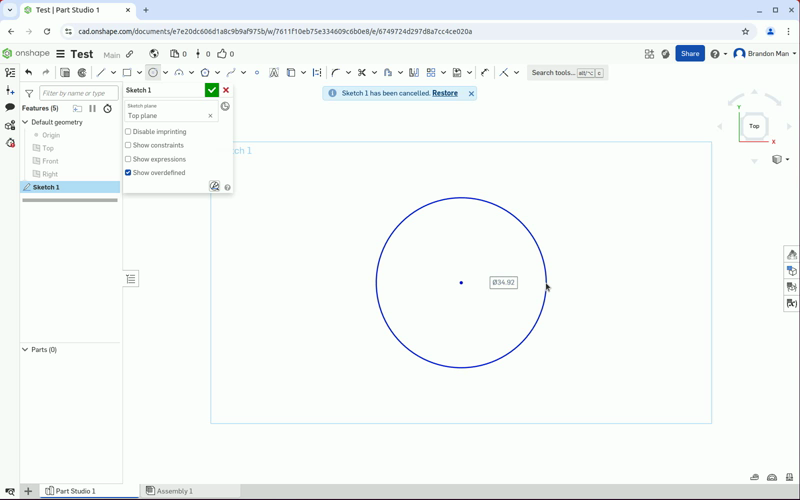
key(c)
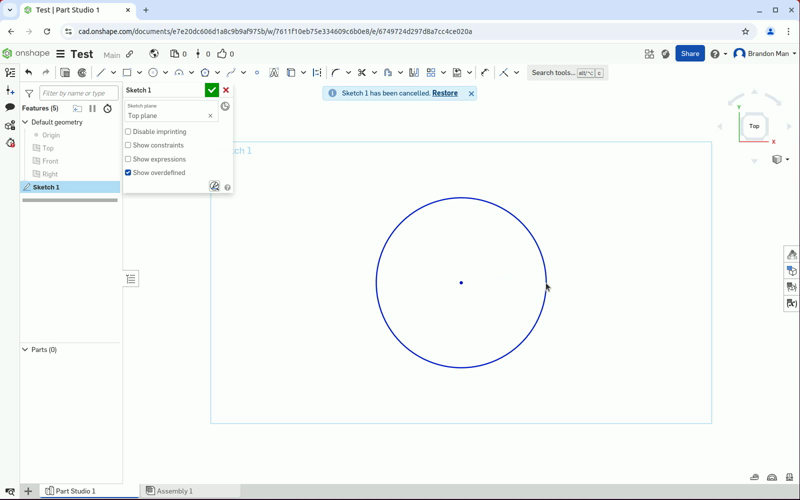
key_down(shift)
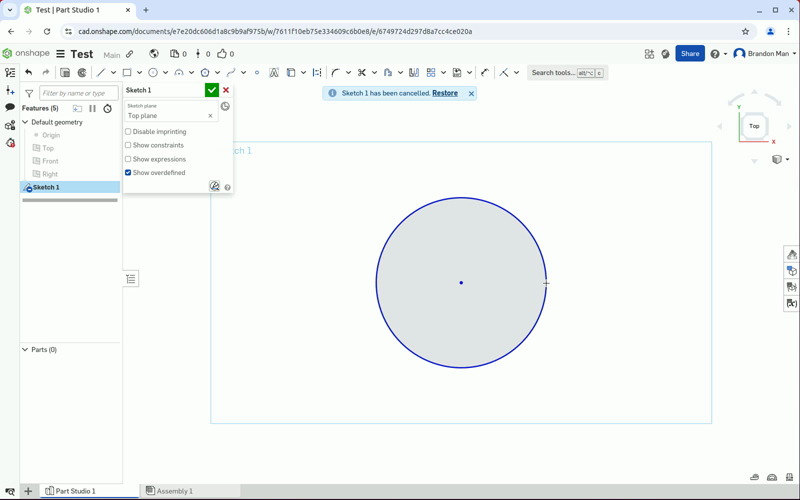
mouse_move(461, 282)
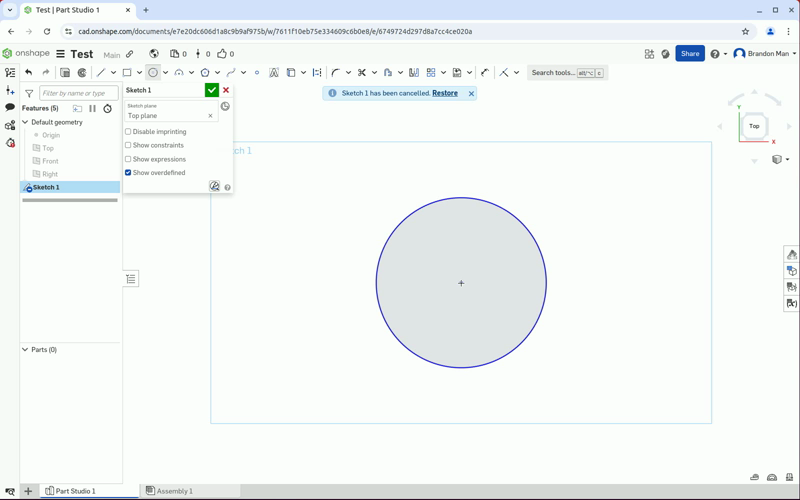
click(461, 282)
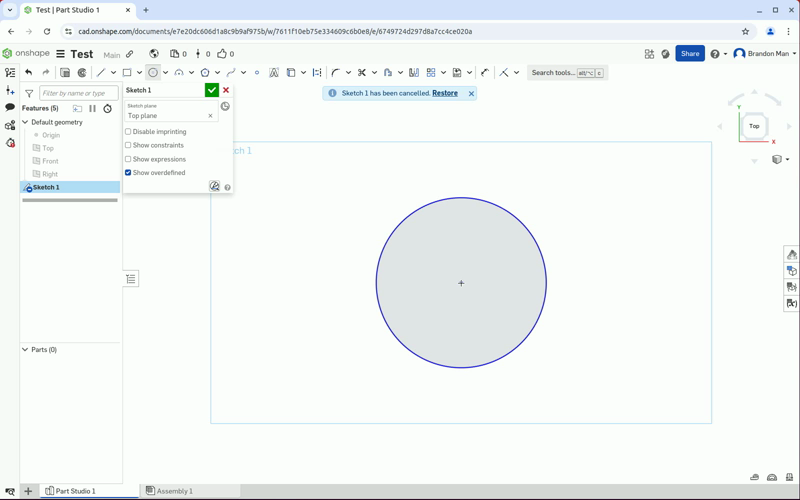
key_up(shift)
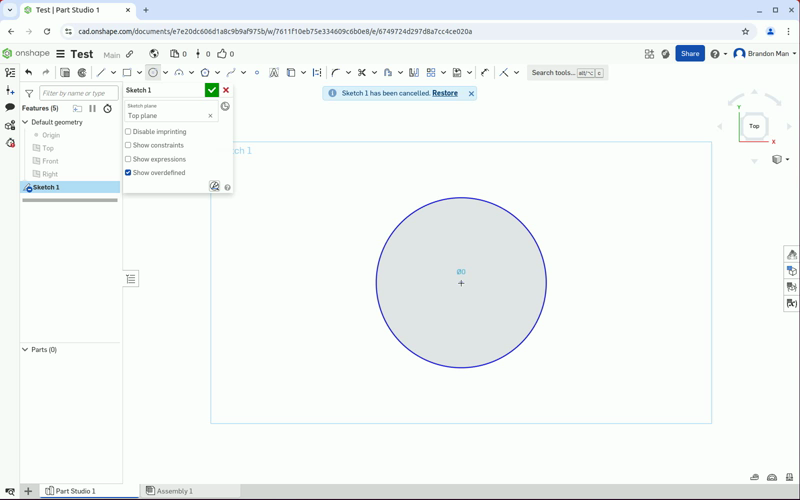
mouse_move(535, 282)
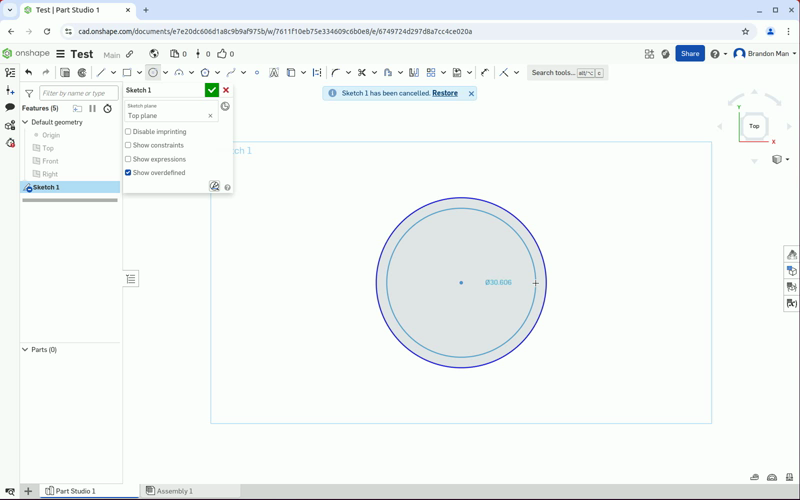
click(535, 282)
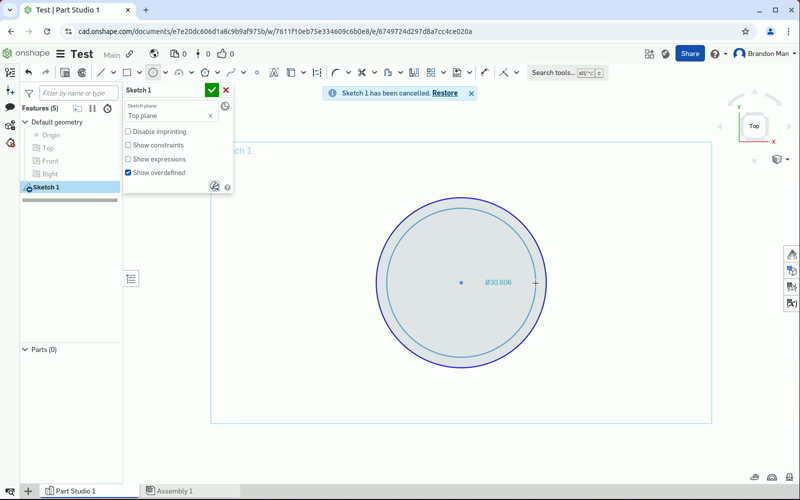
key(esc)
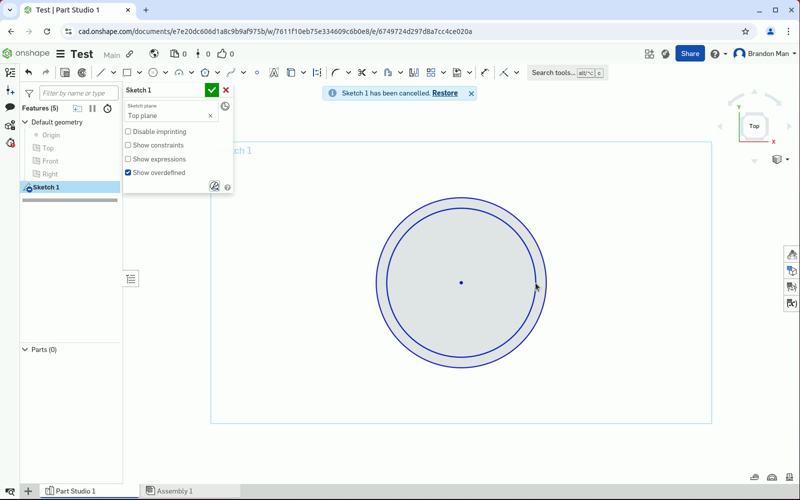
mouse_move(536, 303)
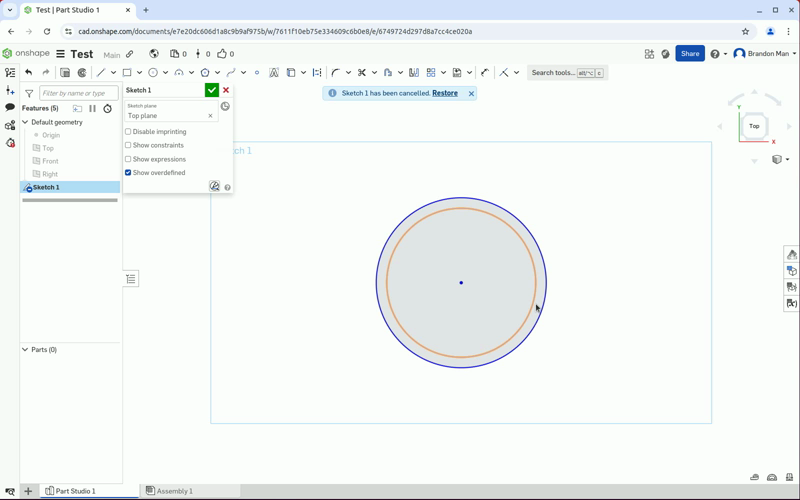
click(536, 303)
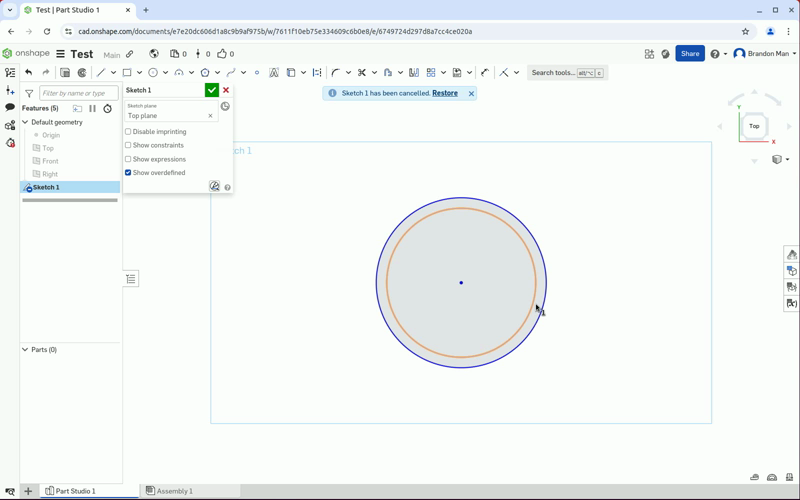
mouse_move(73, 352)
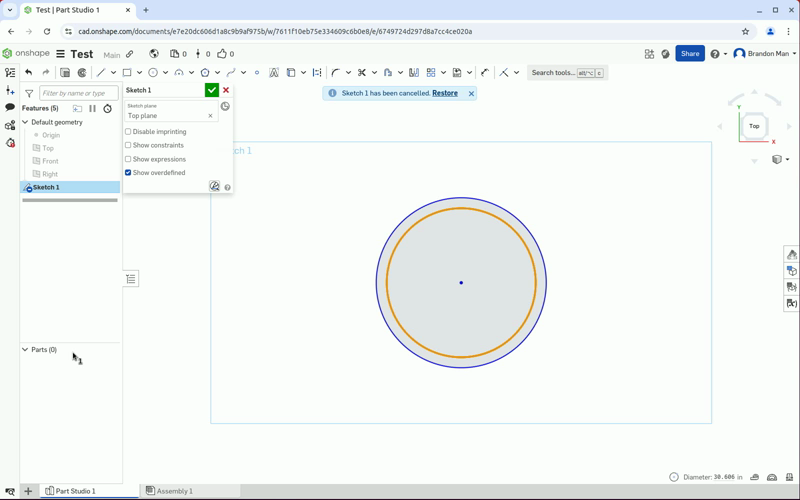
key(shift+y)
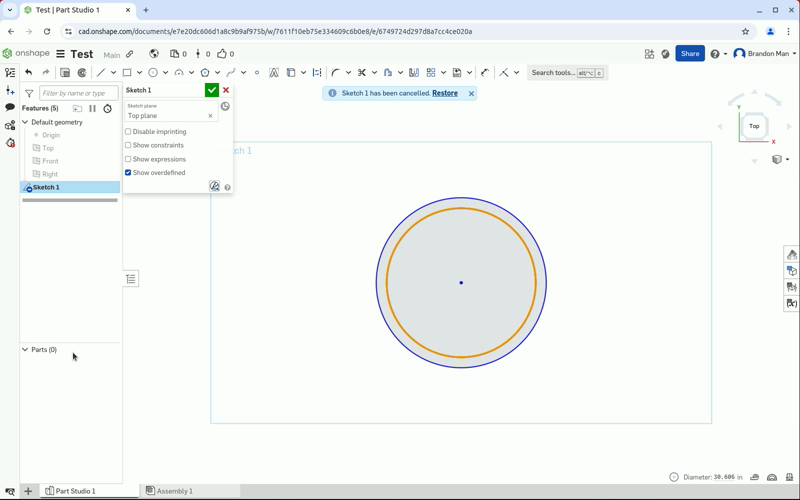
key(shift+e)
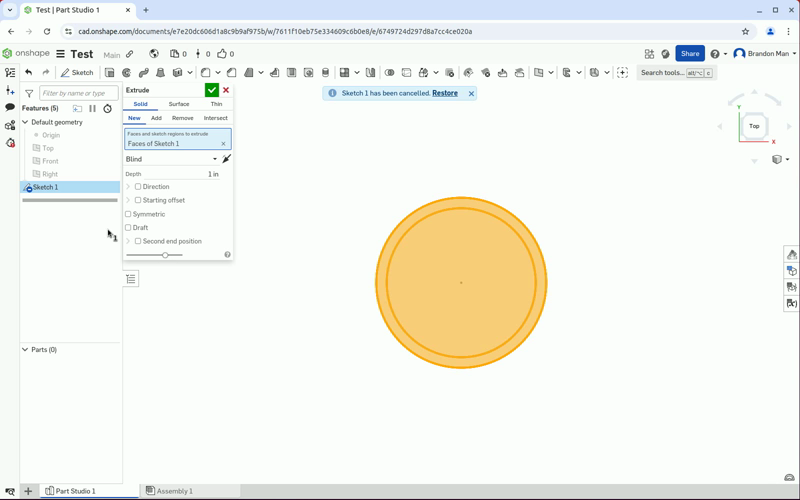
mouse_move(143, 106)
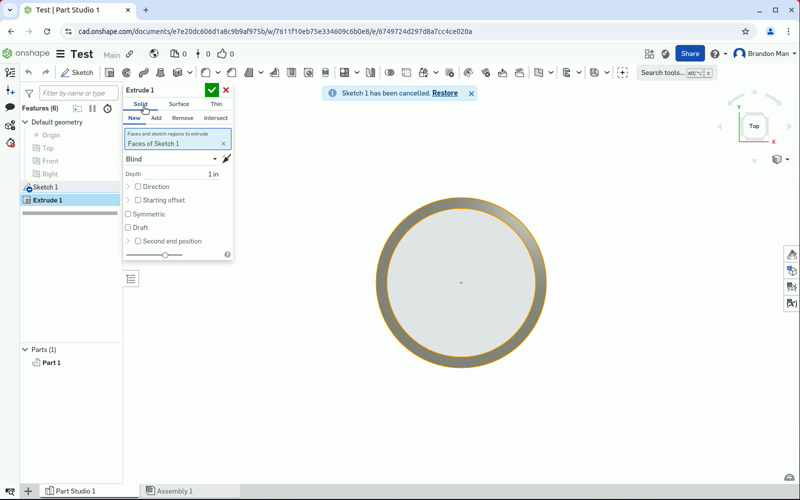
click(143, 106)
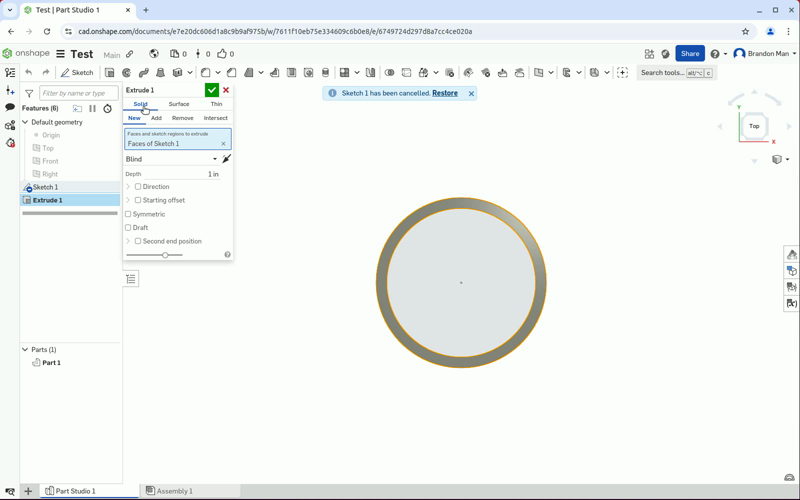
mouse_move(137, 120)
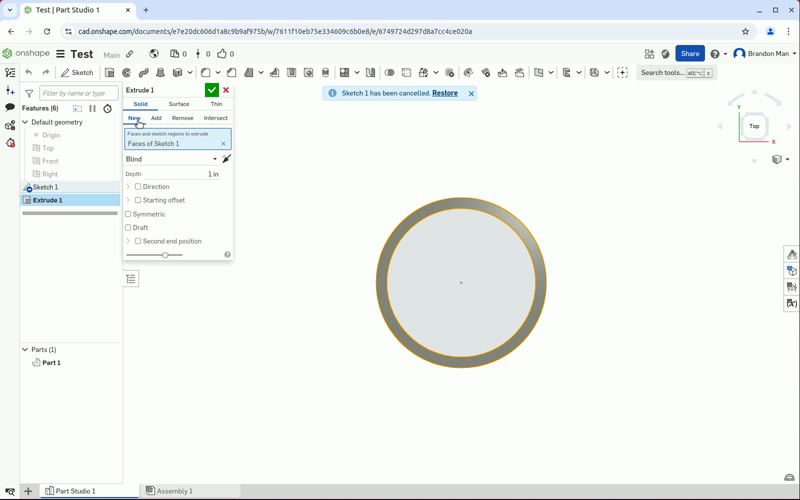
click(137, 120)
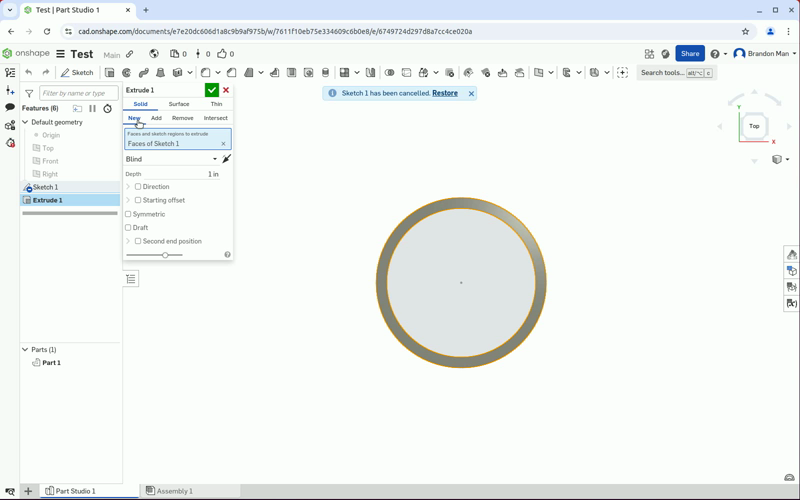
key(tab, 4)
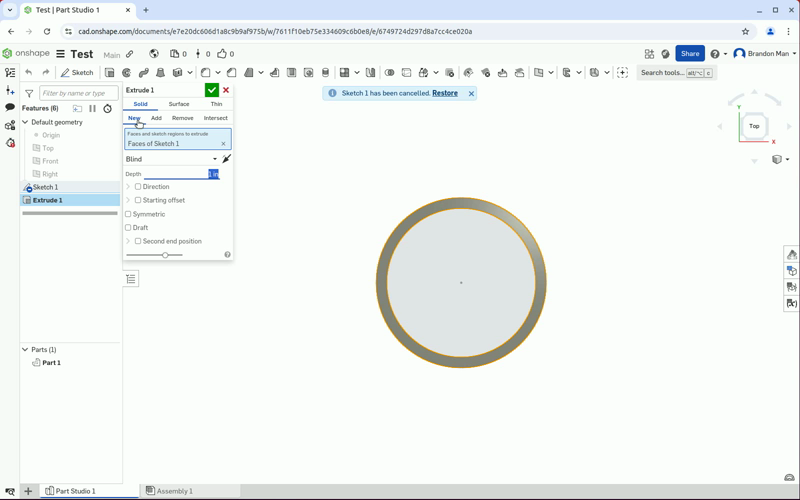
text(23.108)
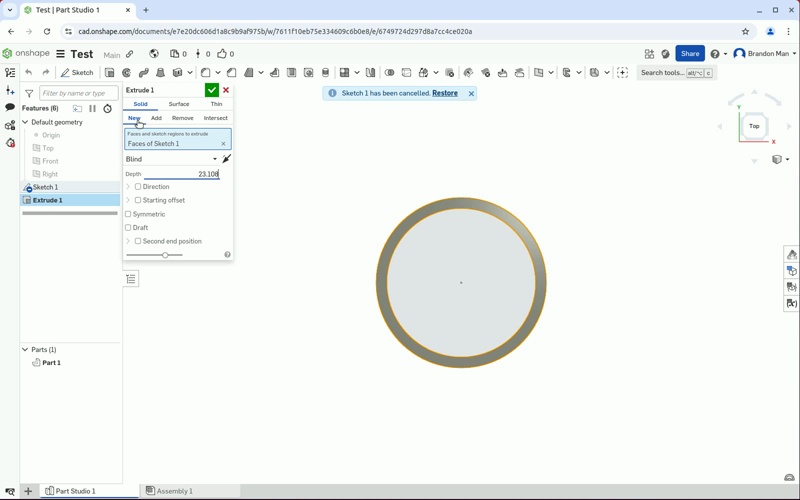
key(enter)
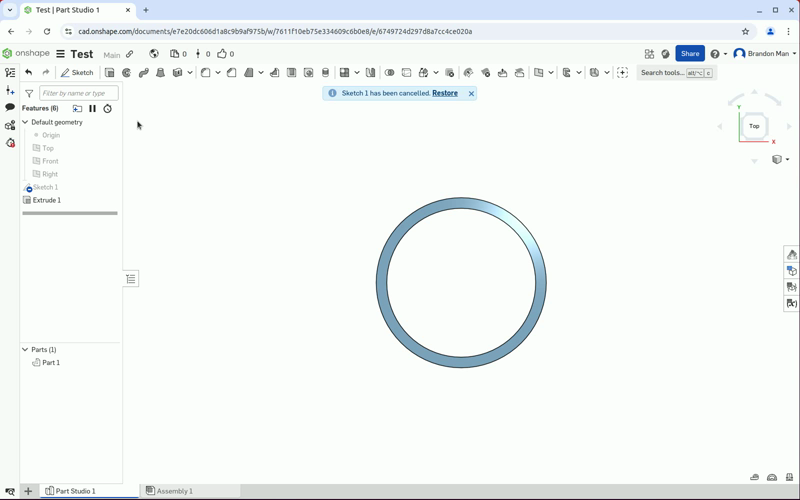
key(shift+h)
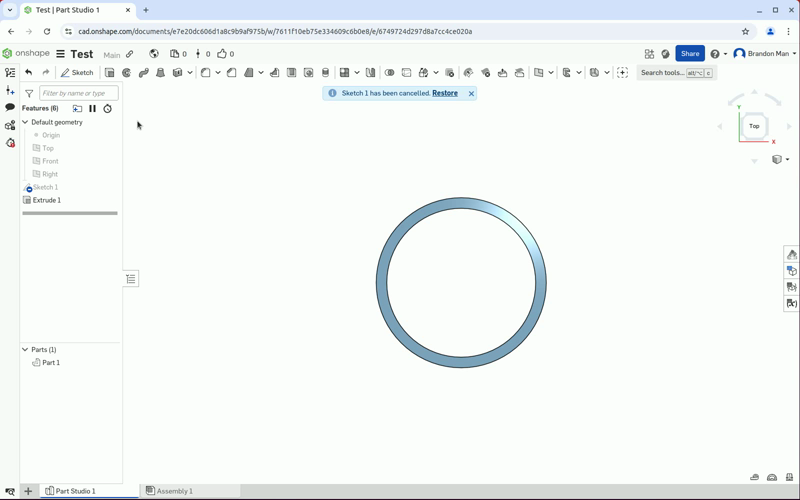
key(shift+h)
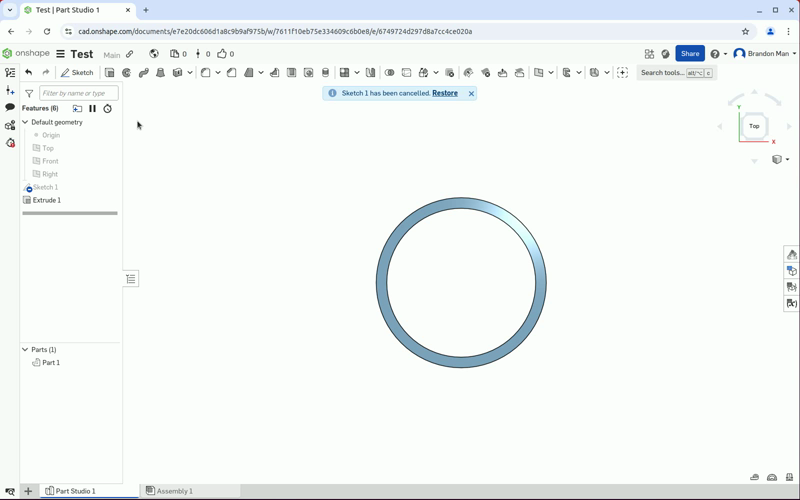
mouse_move(73, 189)
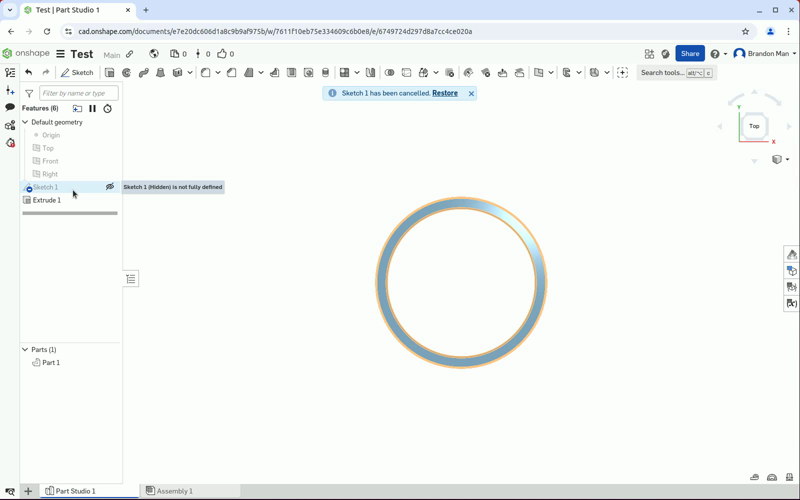
click(73, 189)
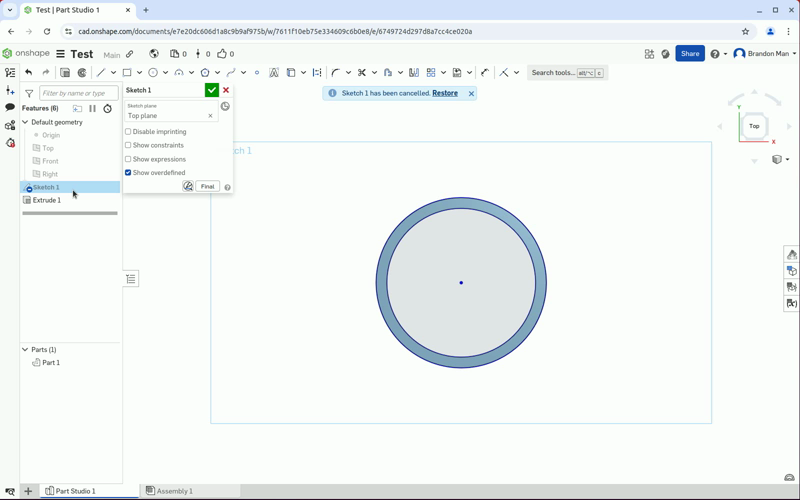
mouse_move(229, 92)
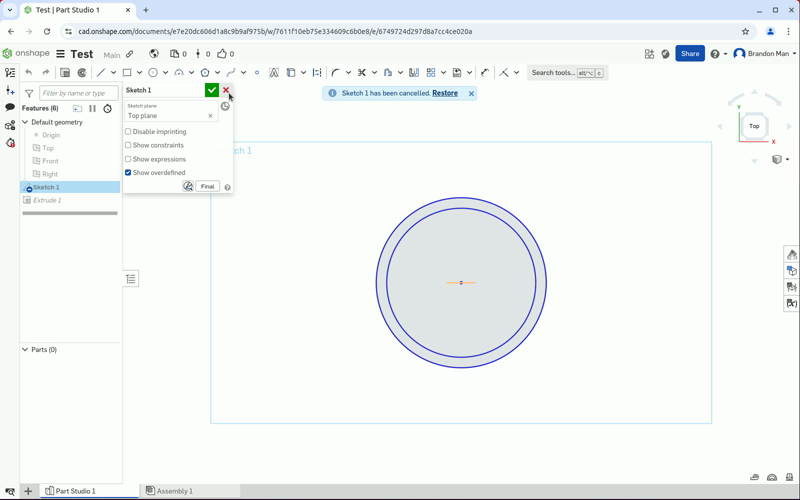
click(229, 92)
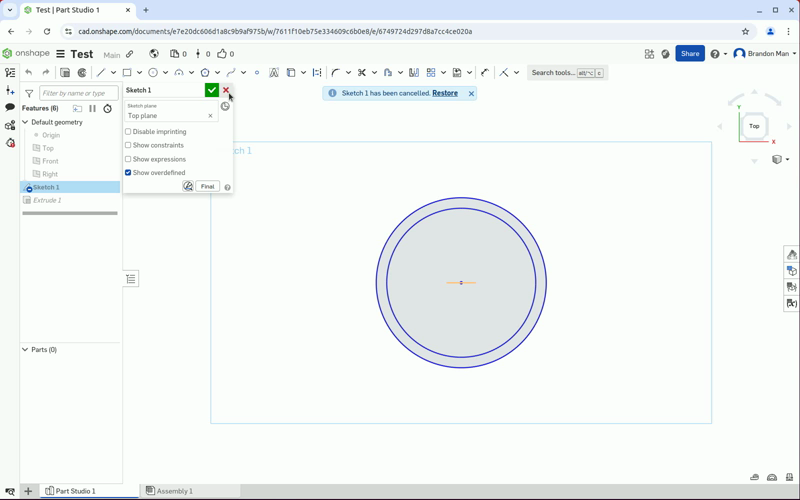
key(shift+s)
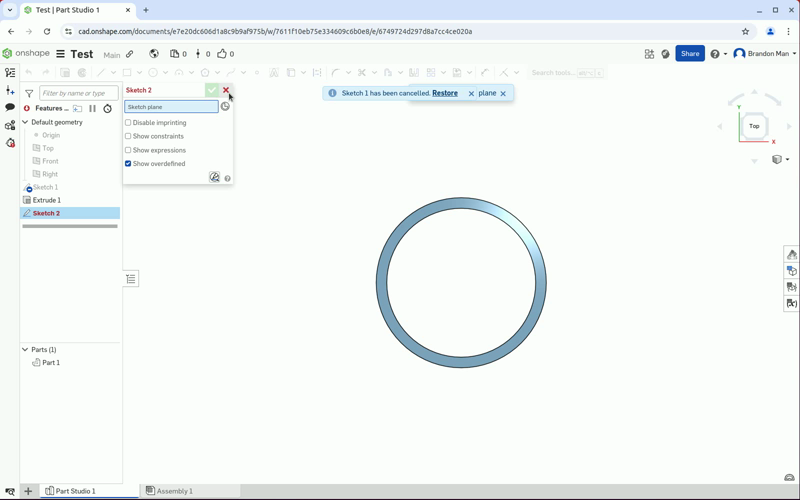
mouse_move(73, 150)
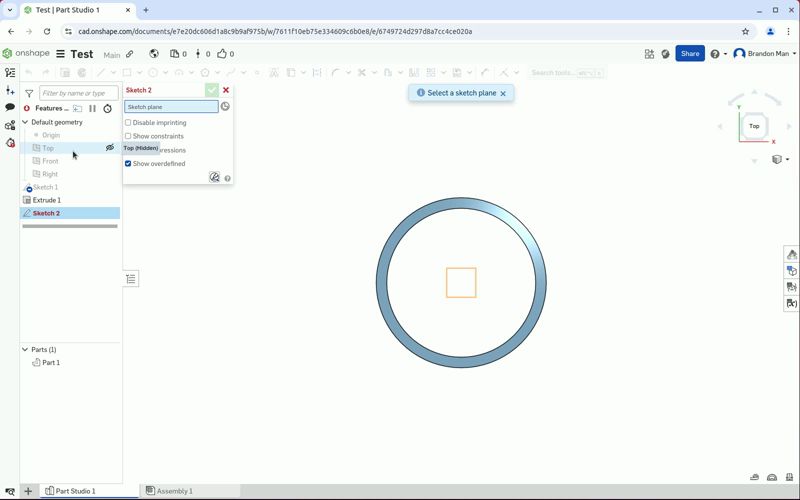
click(73, 150)
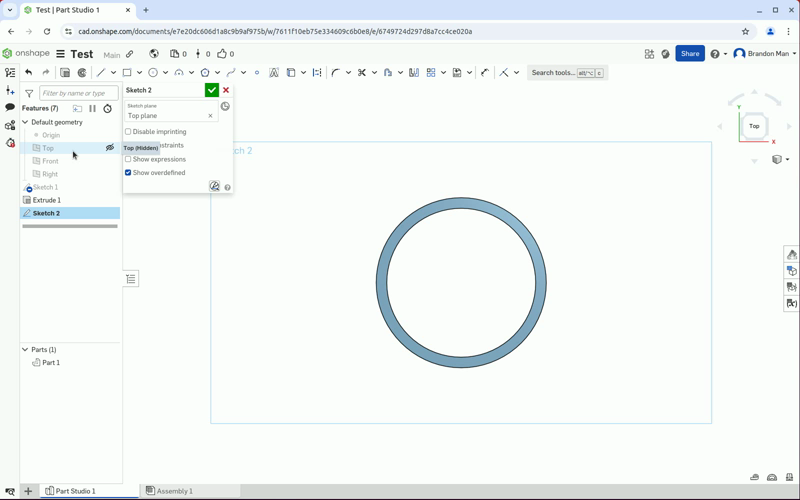
mouse_move(73, 352)
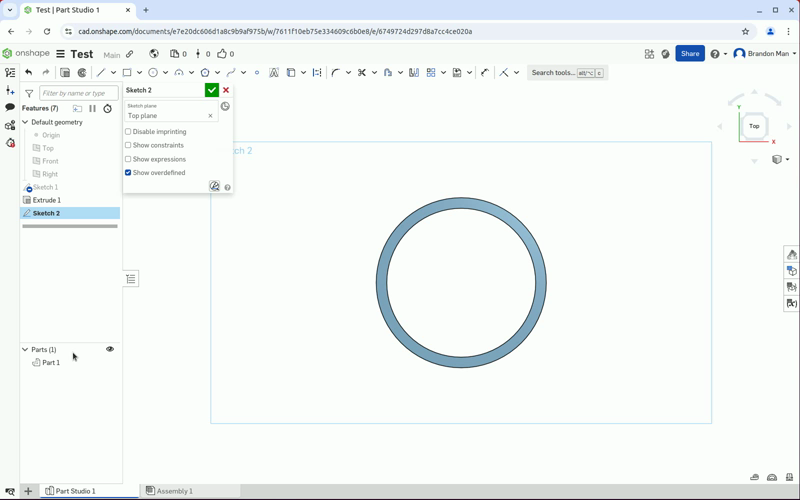
key(y)
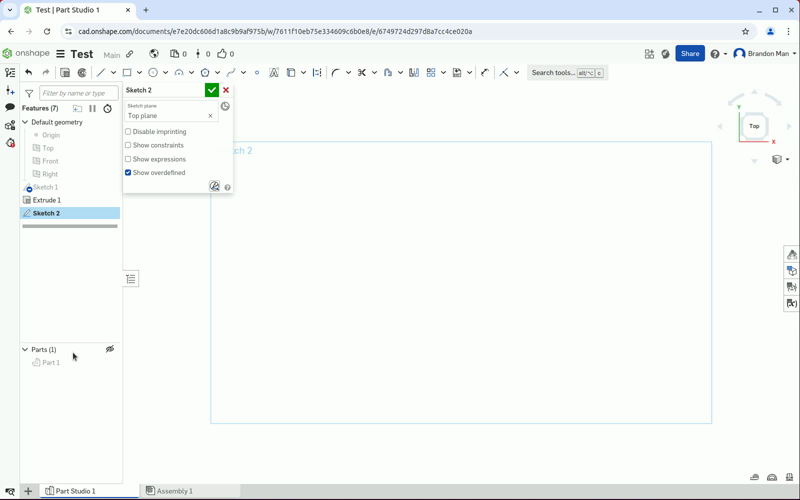
key(c)
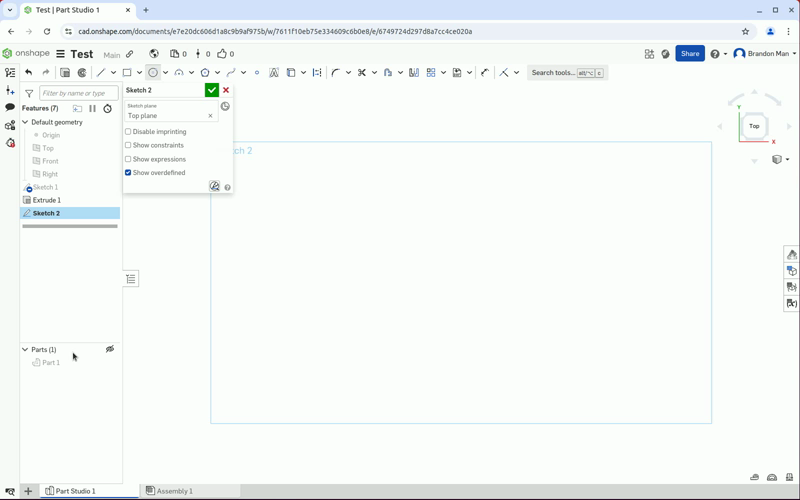
key_down(shift)
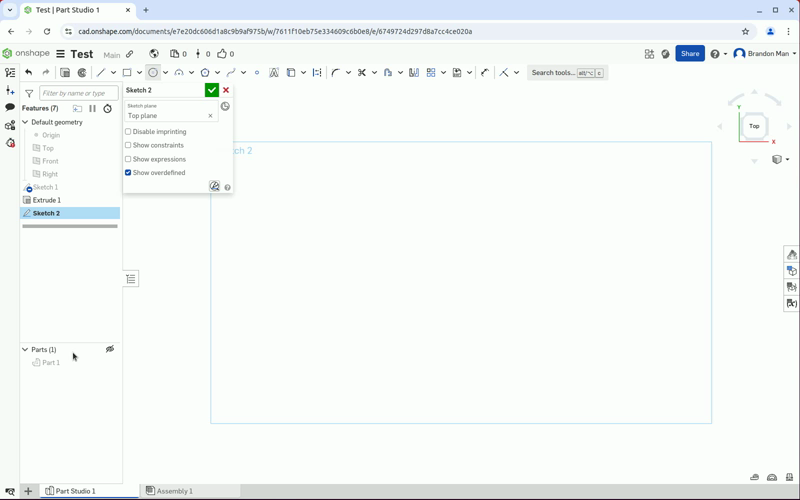
mouse_move(461, 282)
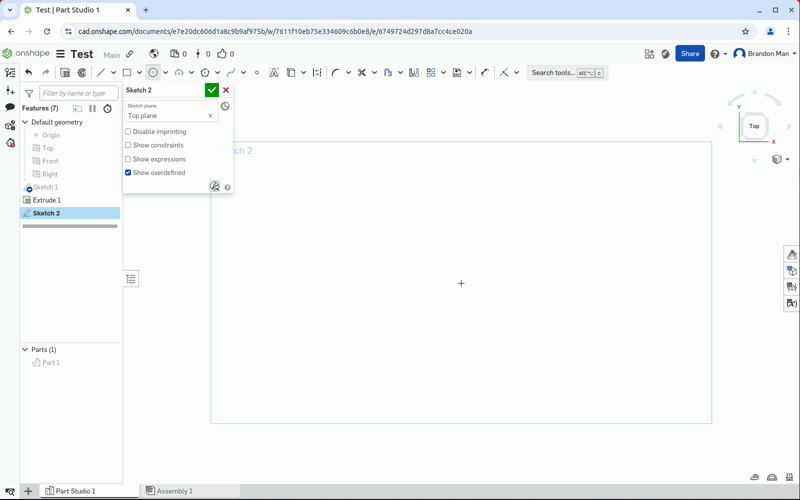
click(461, 282)
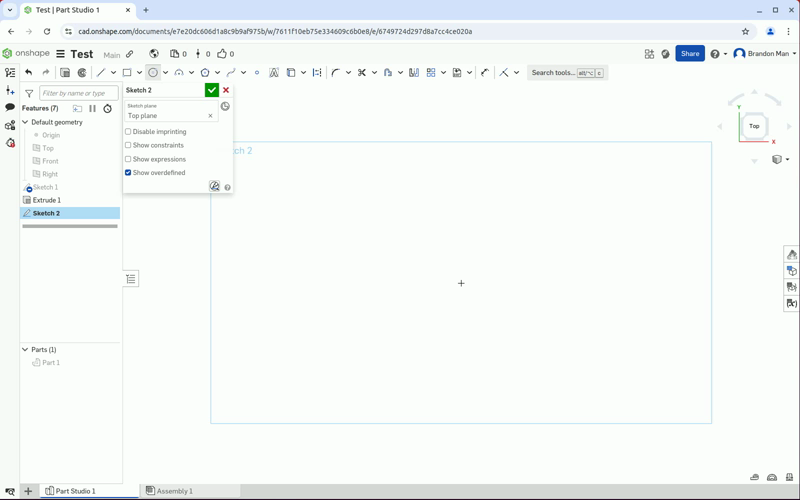
key_up(shift)
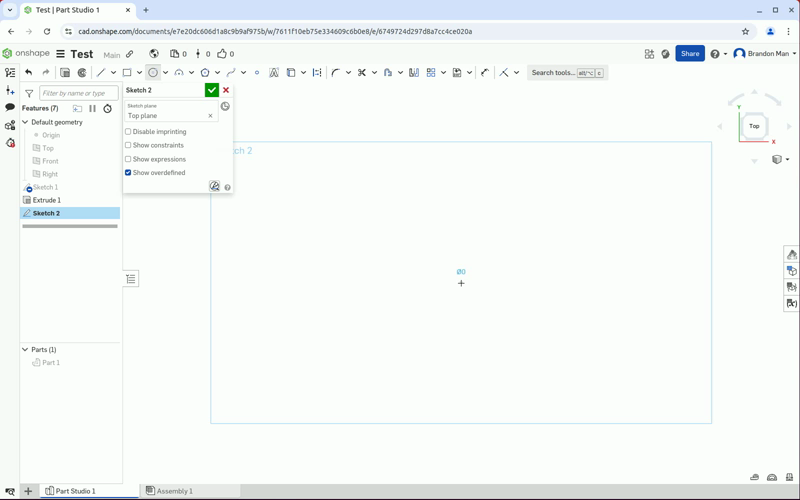
mouse_move(565, 282)
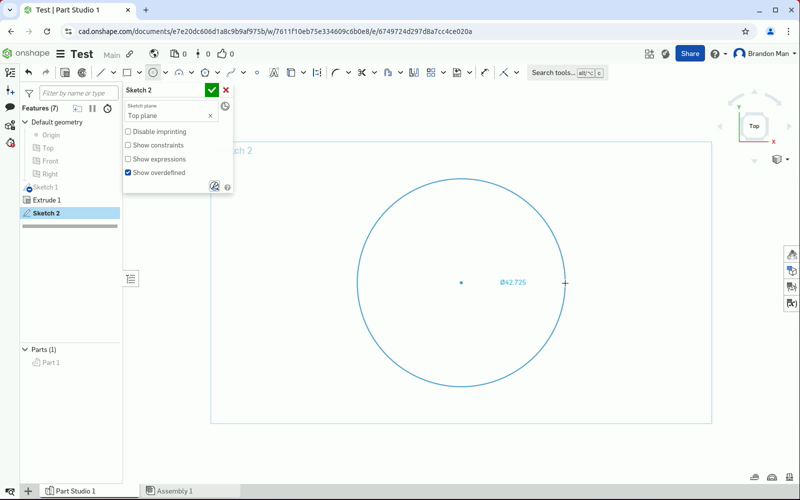
click(565, 282)
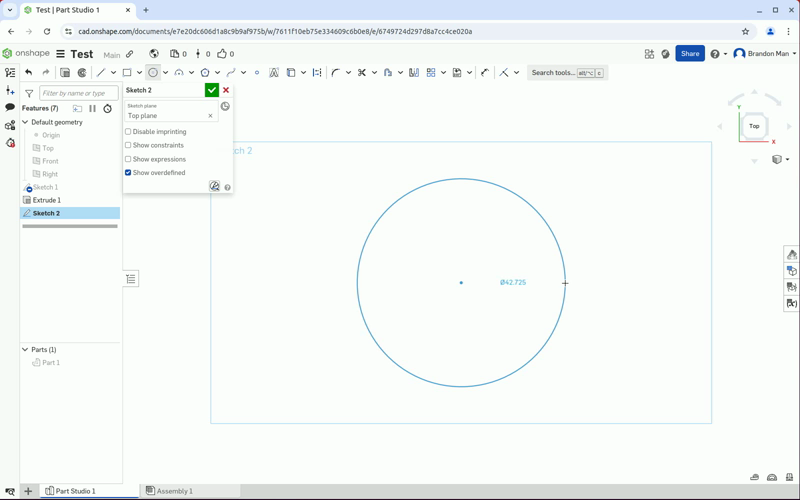
key(esc)
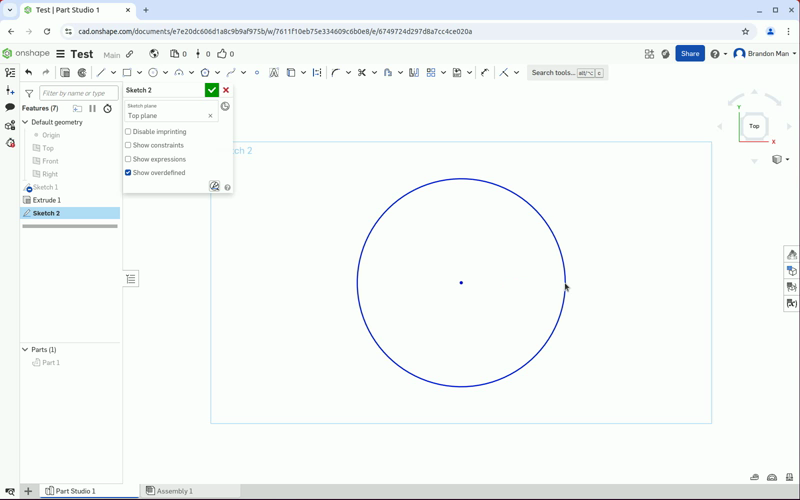
key(c)
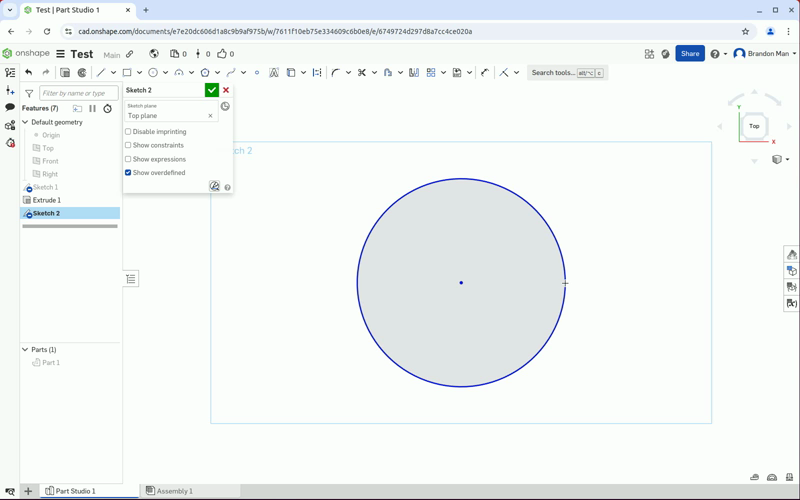
key_down(shift)
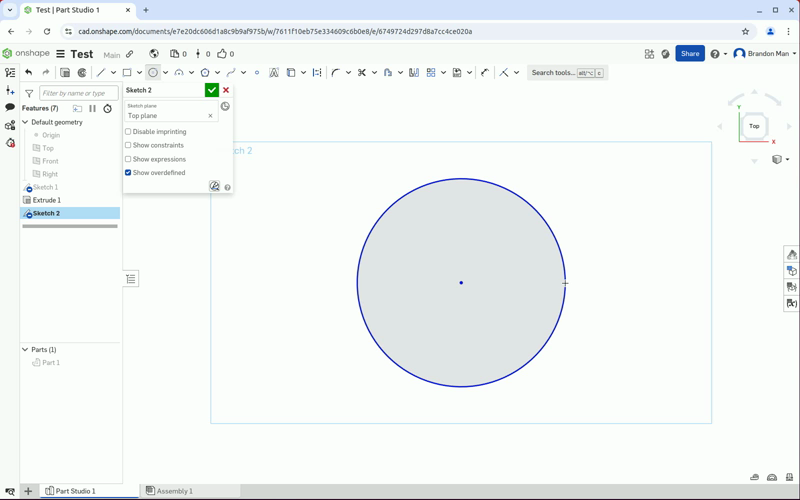
mouse_move(461, 282)
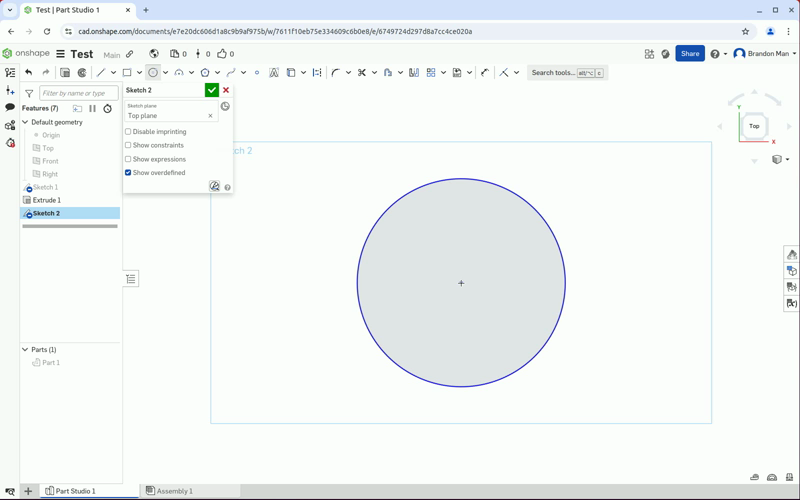
click(461, 282)
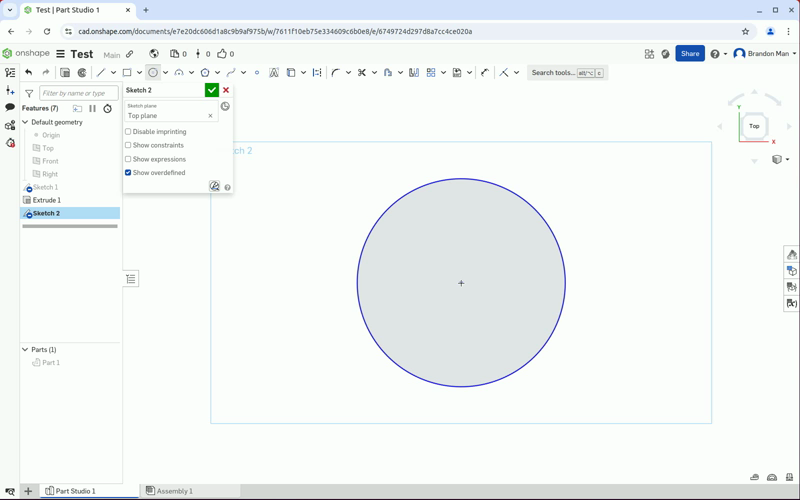
key_up(shift)
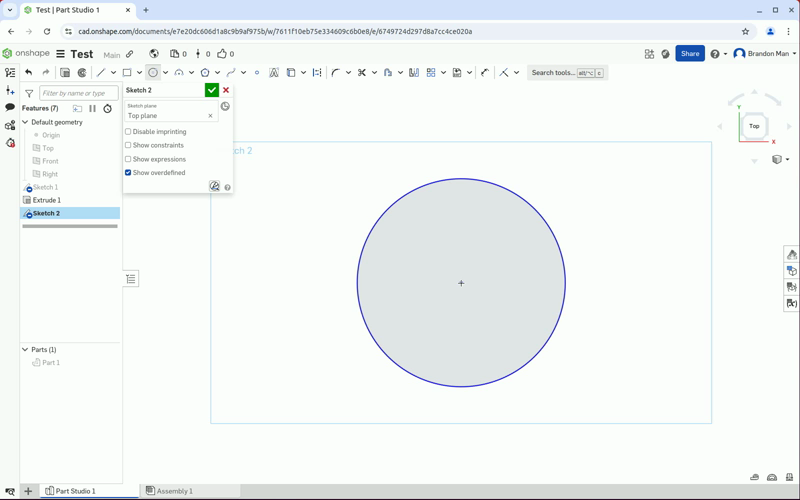
mouse_move(545, 282)
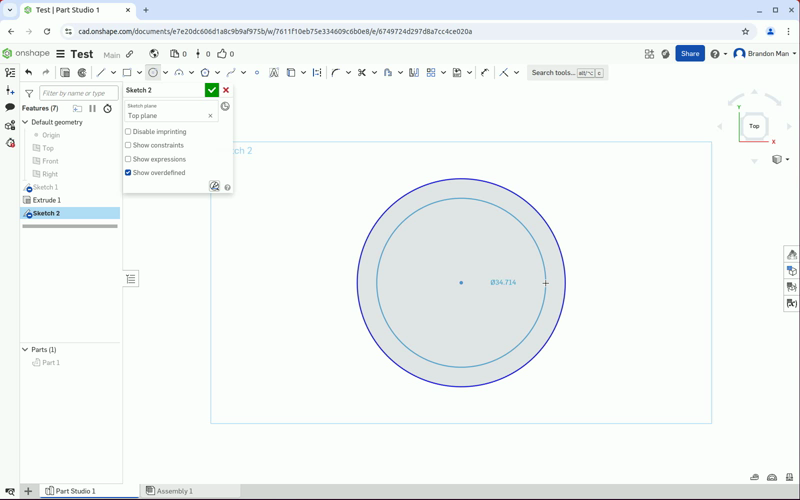
click(545, 282)
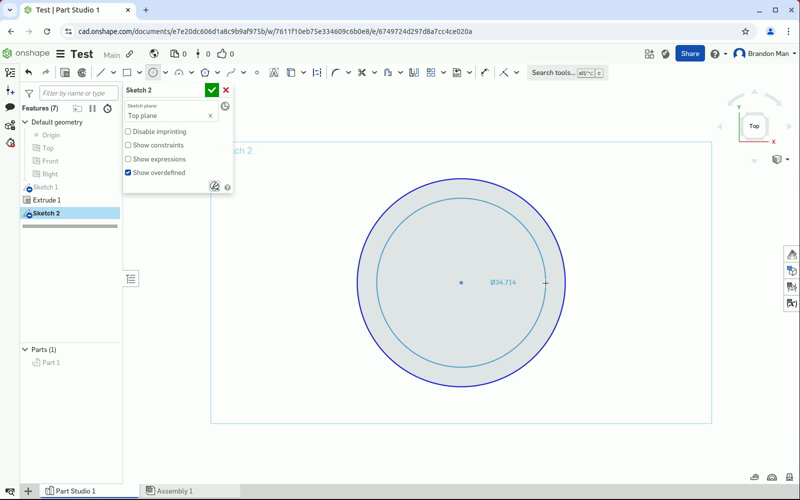
key(esc)
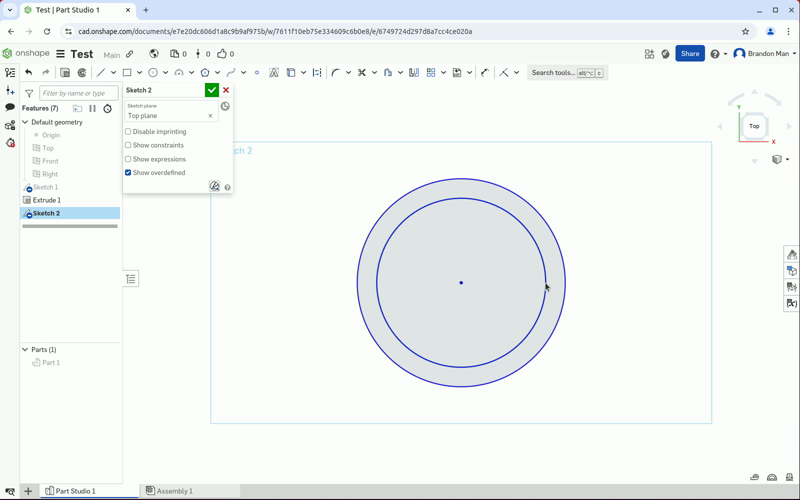
mouse_move(379, 327)
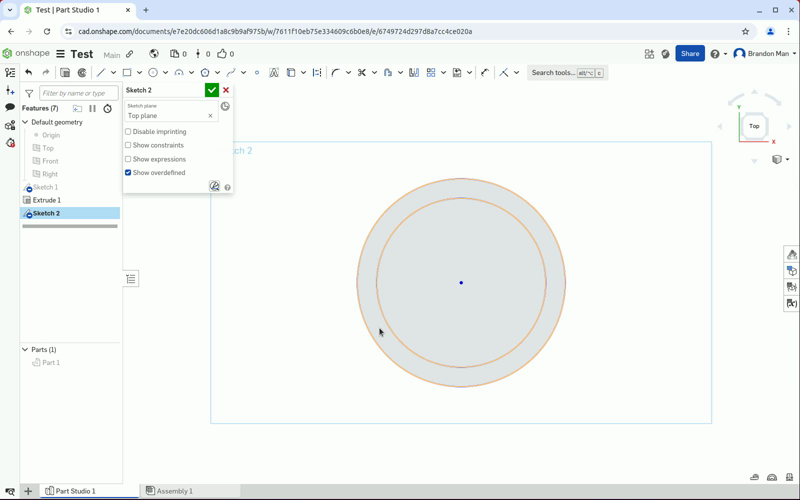
click(379, 327)
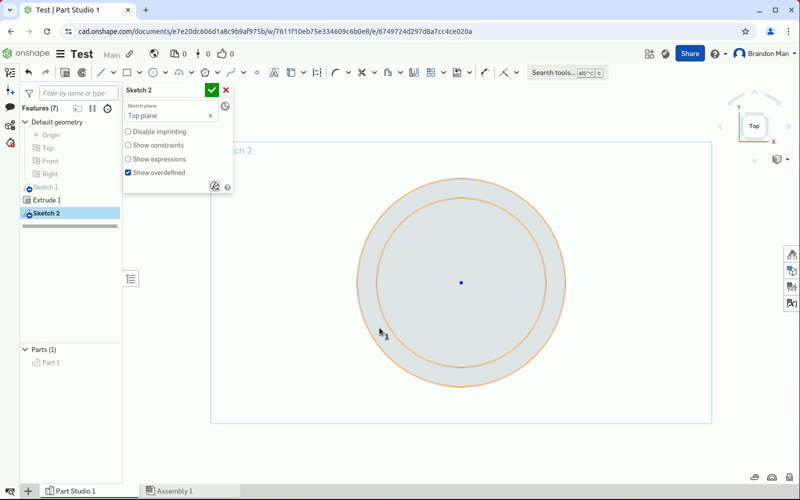
mouse_move(73, 352)
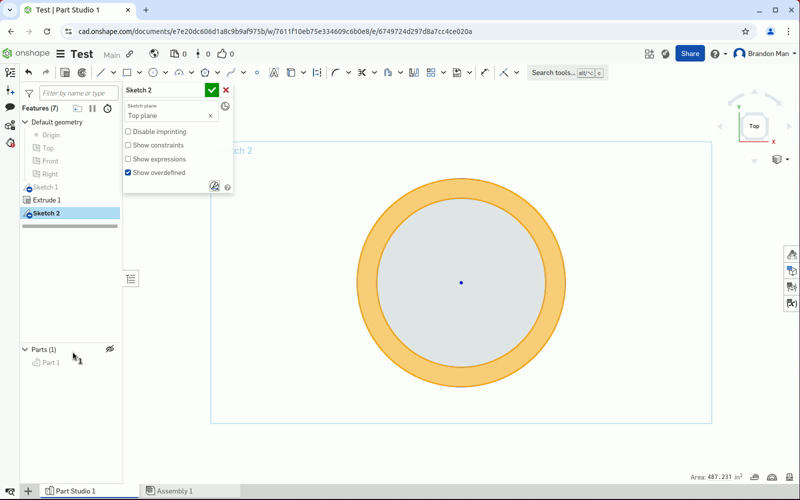
key(shift+y)
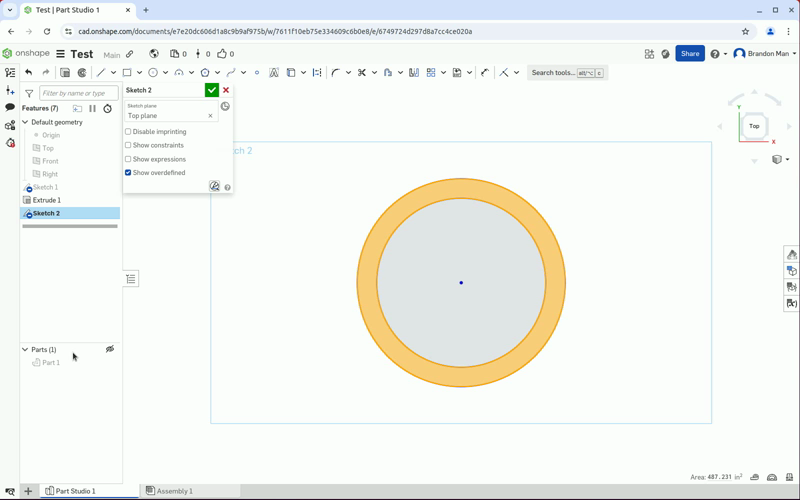
key(shift+e)
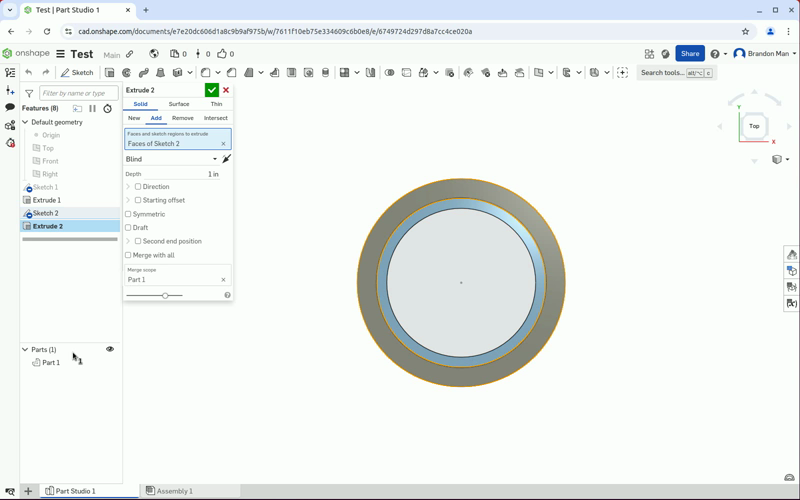
mouse_move(143, 106)
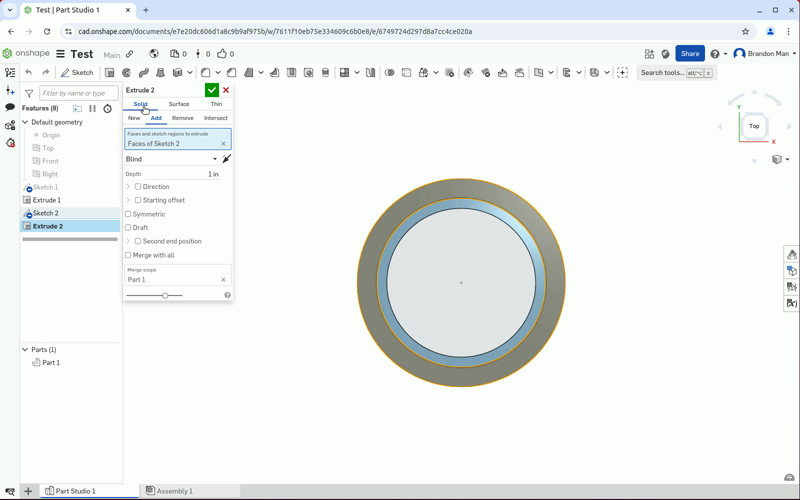
click(143, 106)
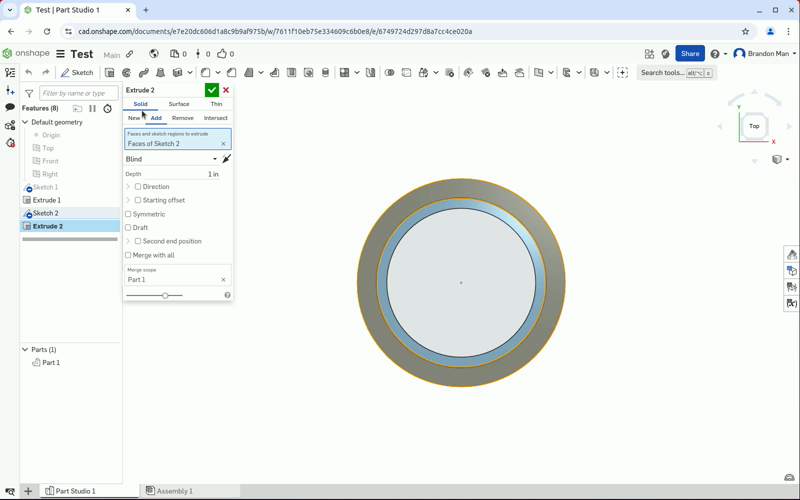
mouse_move(137, 120)
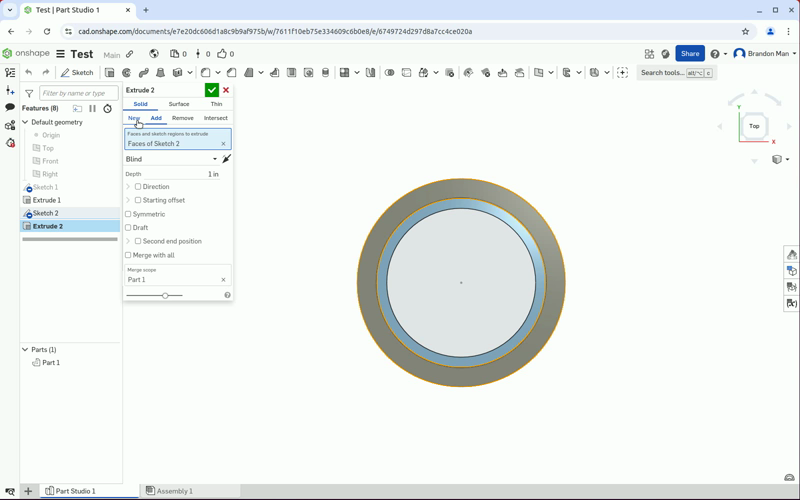
click(137, 120)
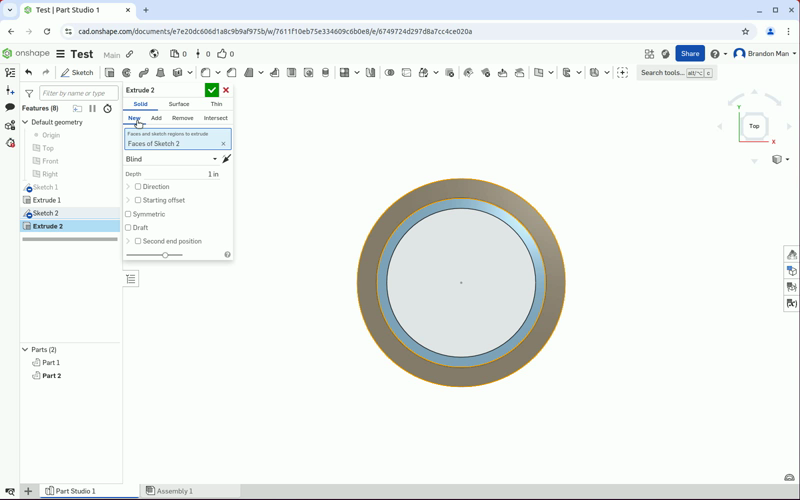
key(tab, 4)
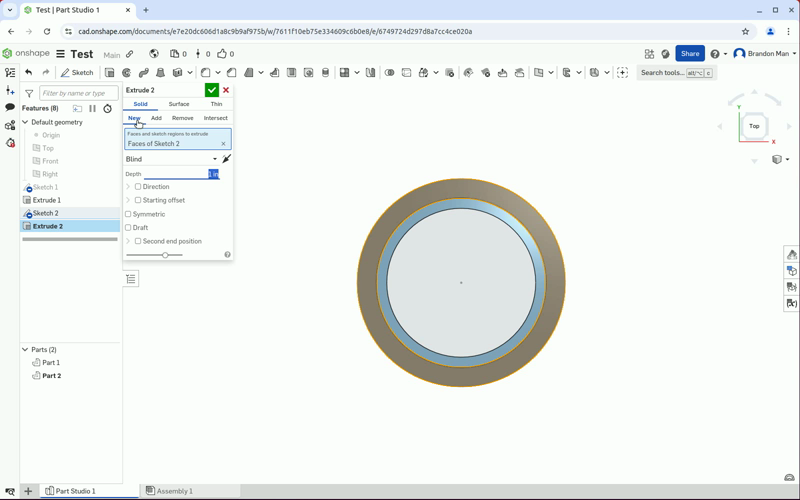
text(7.703)
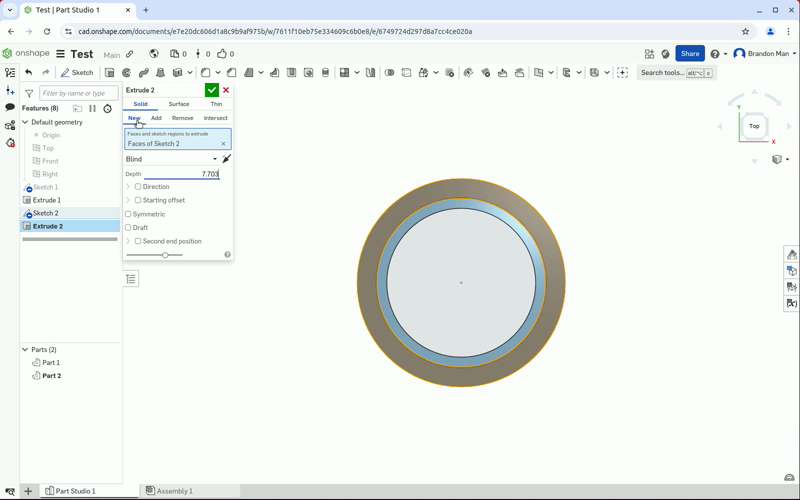
key(enter)
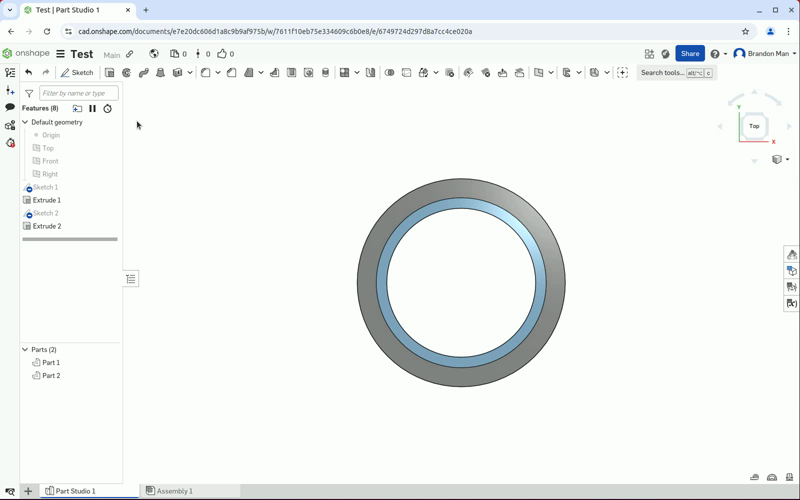
key(shift+h)
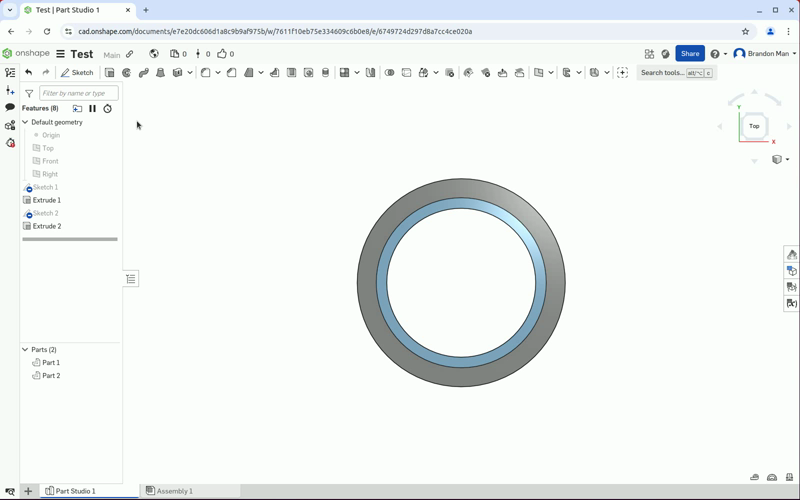
key(shift+h)
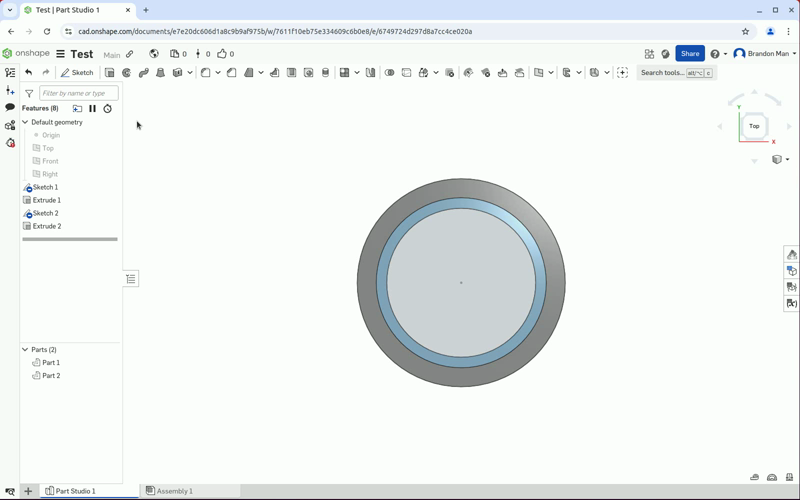
key(shift+7)
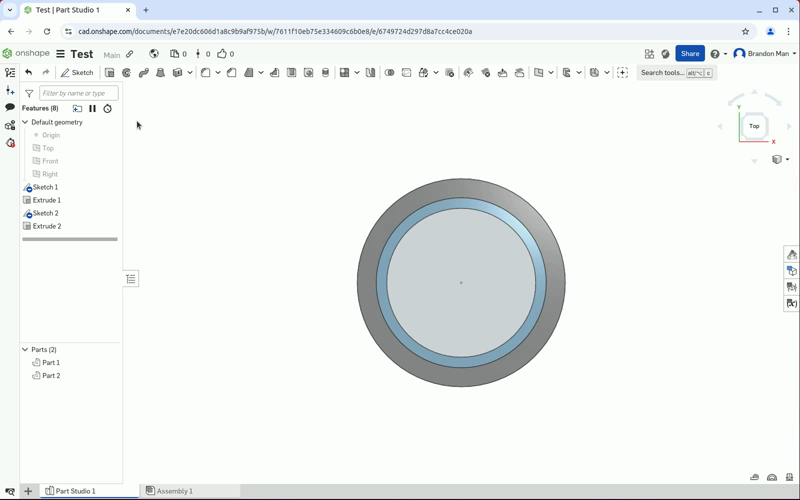
key(up, 3)
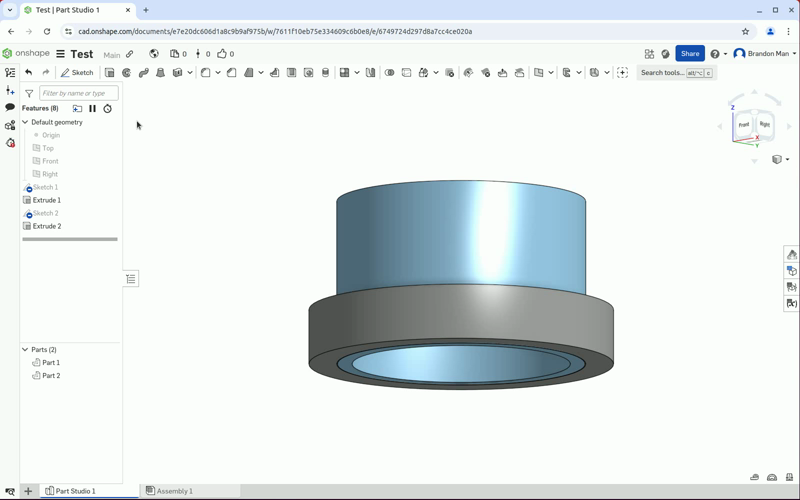
key(left, 3)
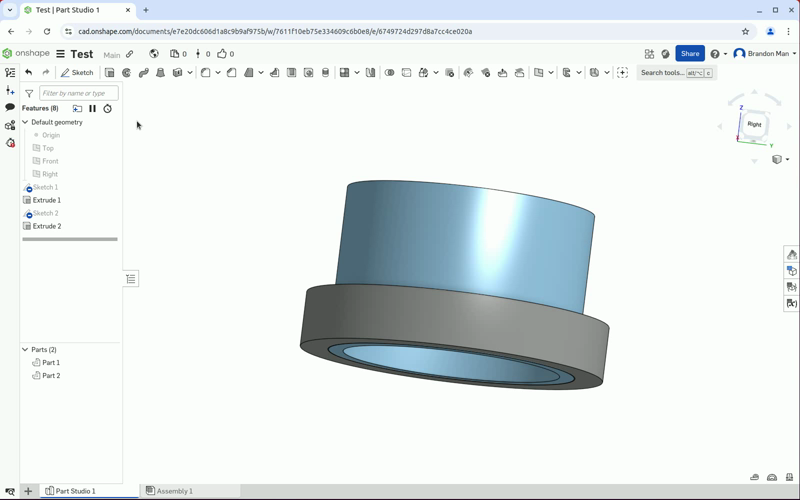
key(right, 3)
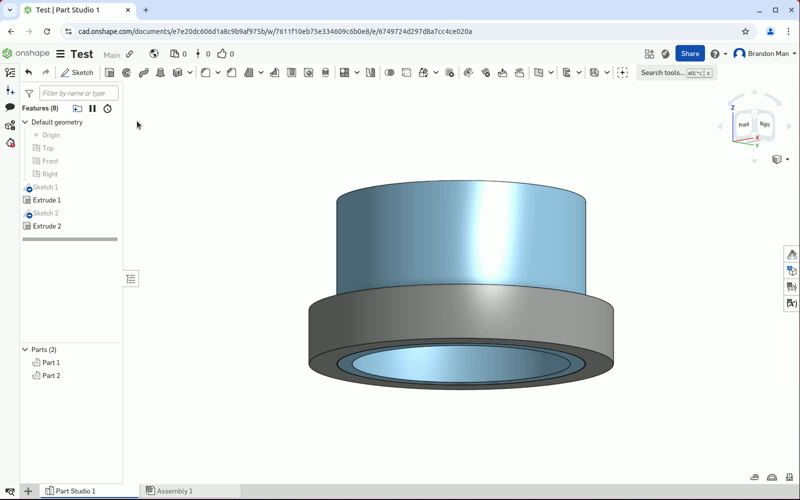
key(down, 3)
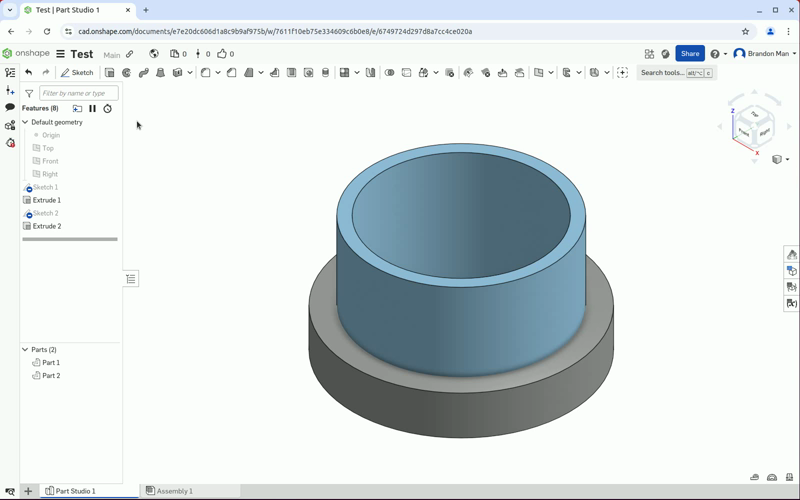
mouse_move(73, 189)
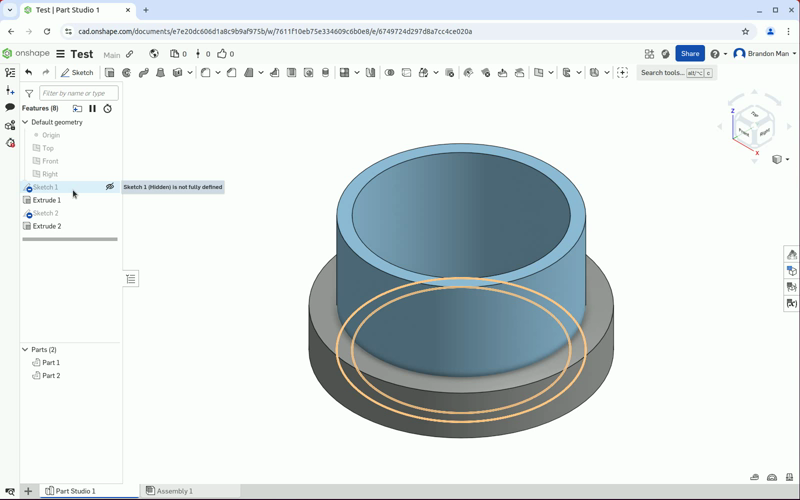
click(73, 189)